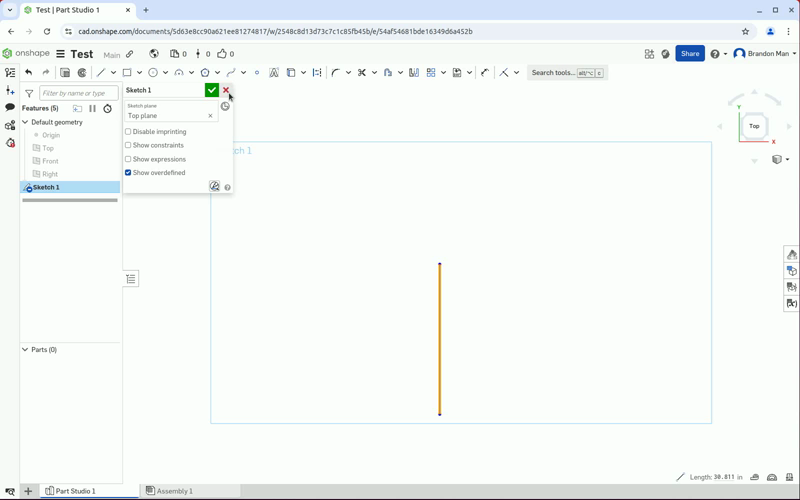
key(shift+h)
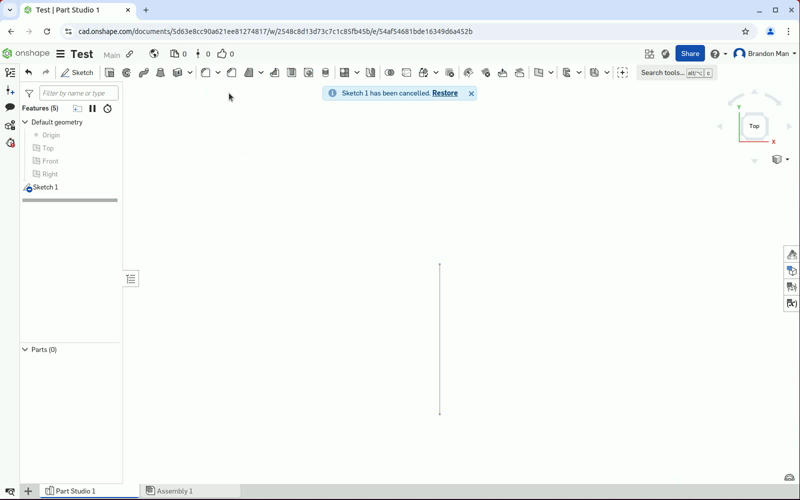
key(shift+s)
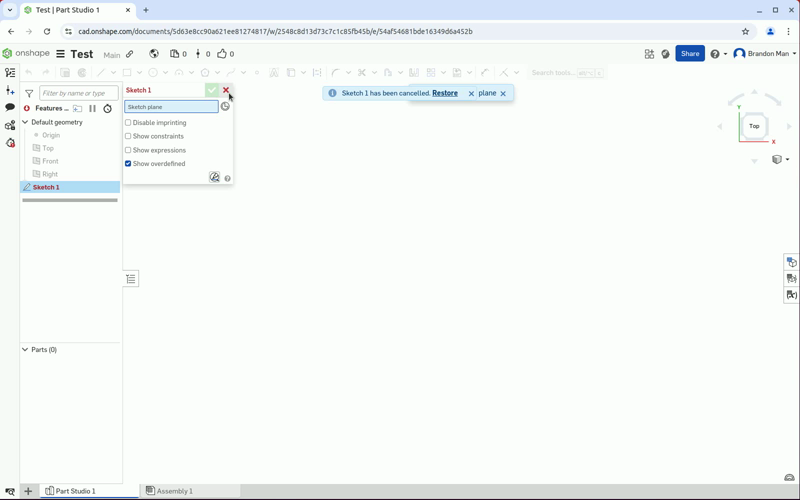
mouse_move(73, 150)
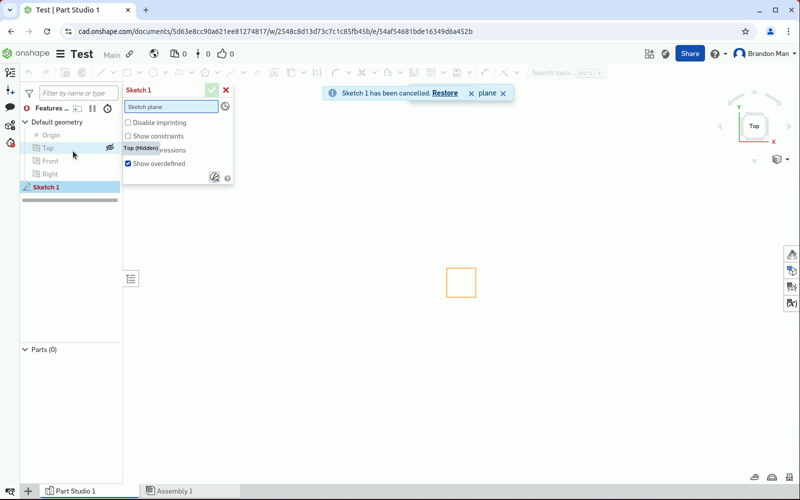
click(73, 150)
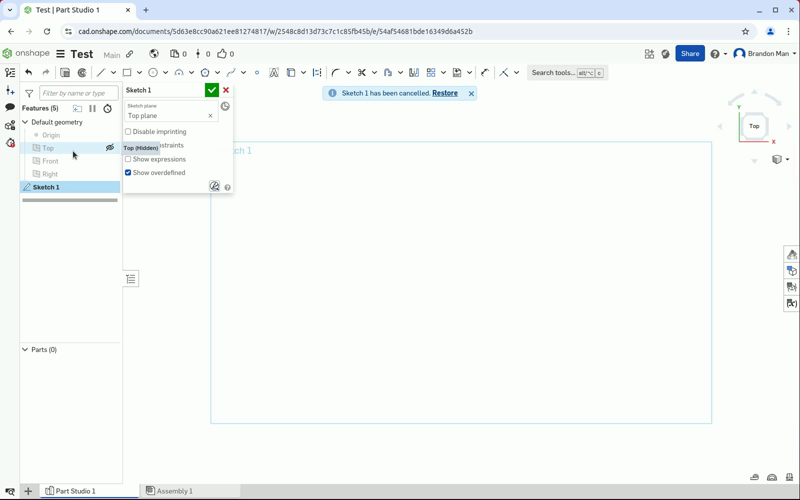
mouse_move(73, 352)
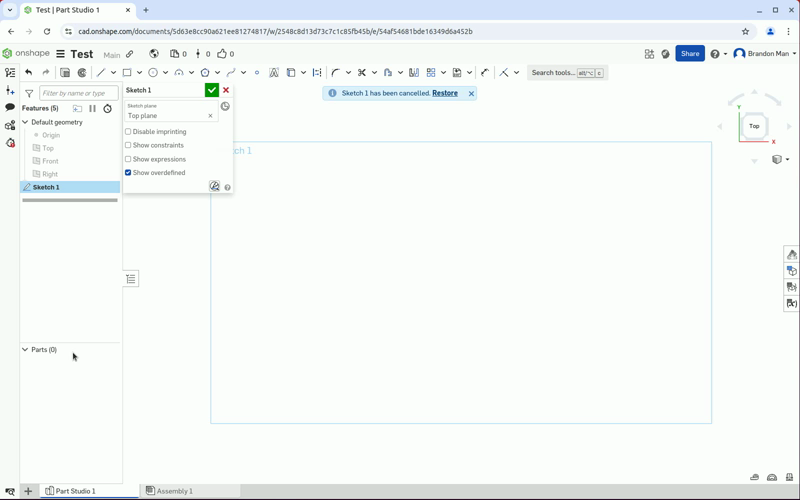
key(y)
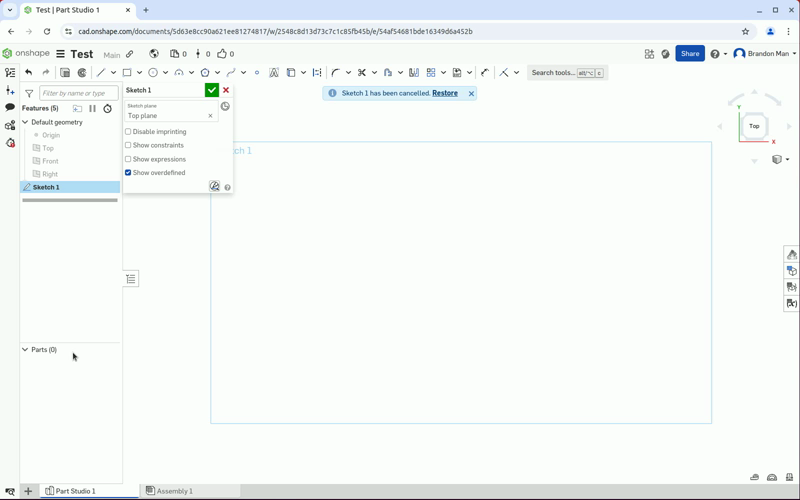
key(c)
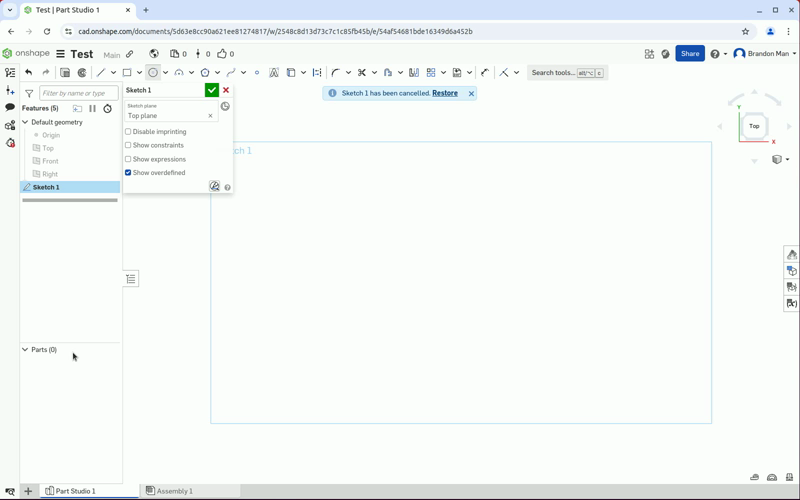
key_down(shift)
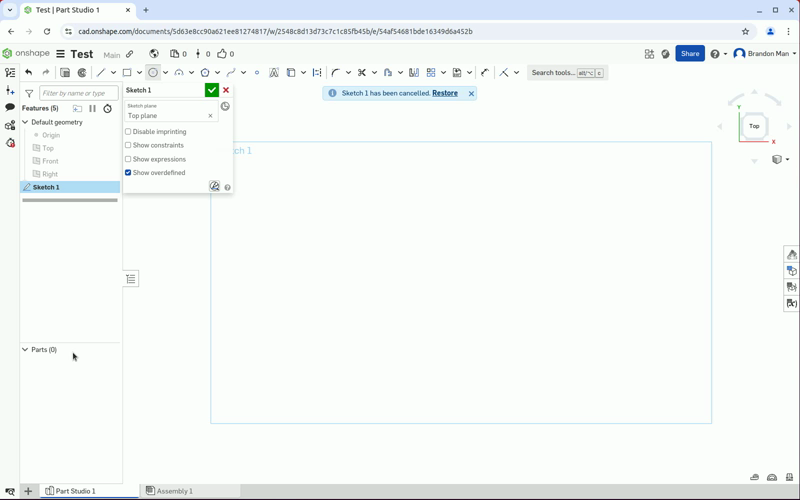
mouse_move(461, 282)
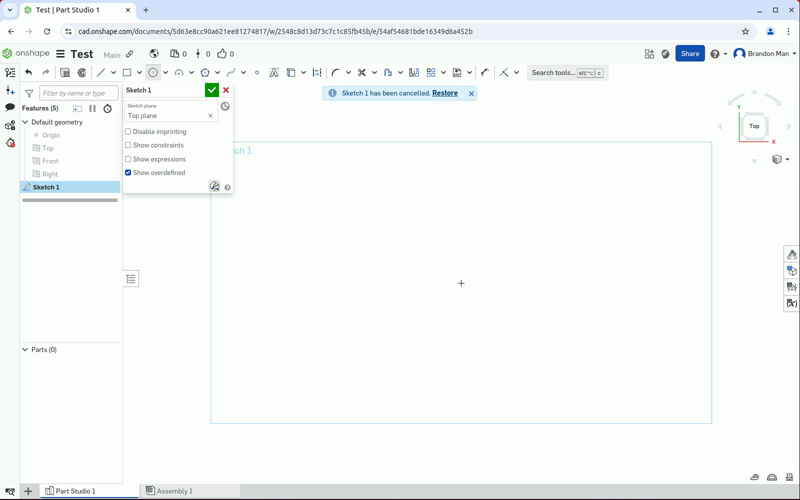
click(461, 282)
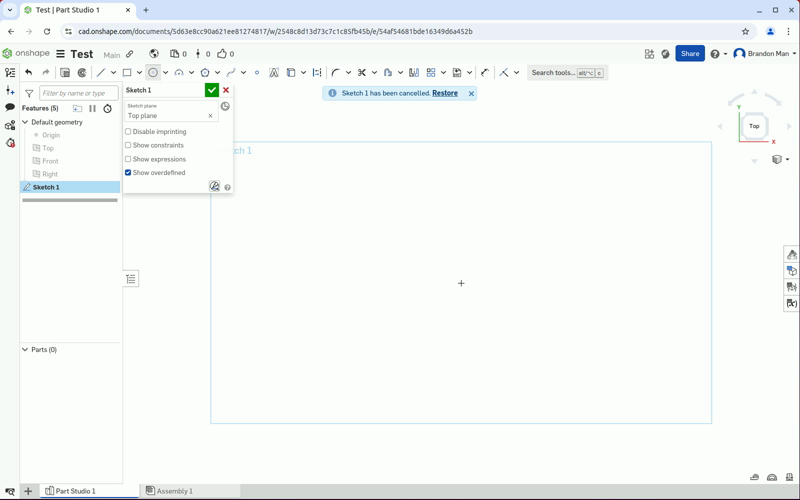
key_up(shift)
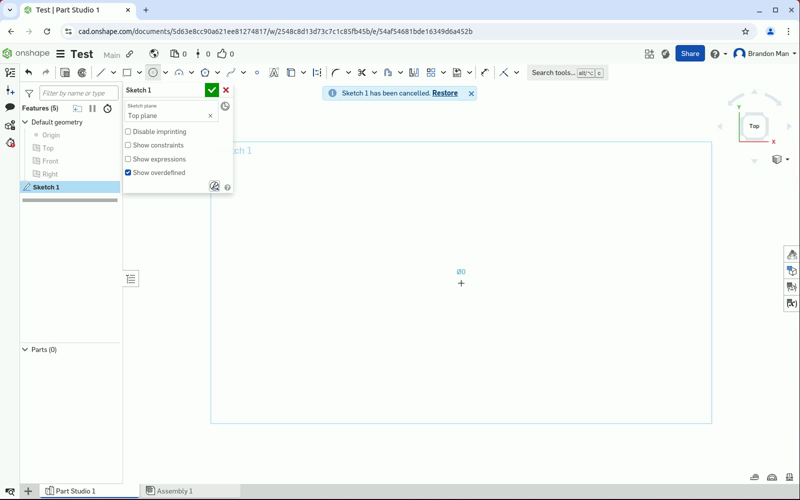
mouse_move(487, 282)
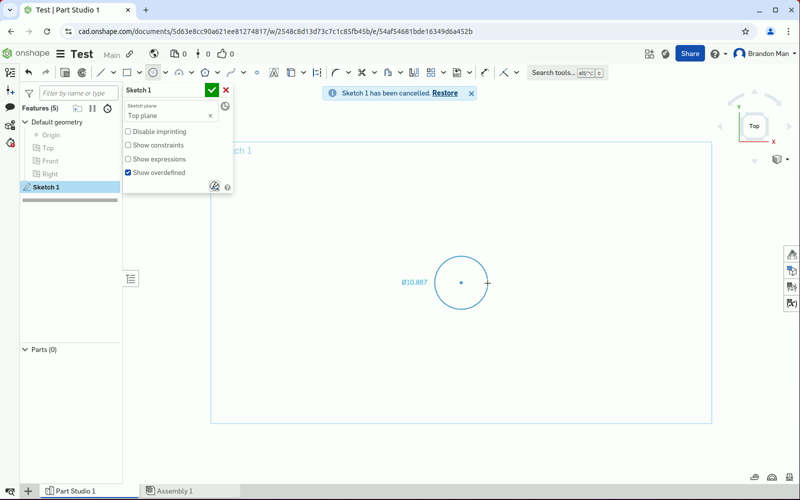
click(487, 282)
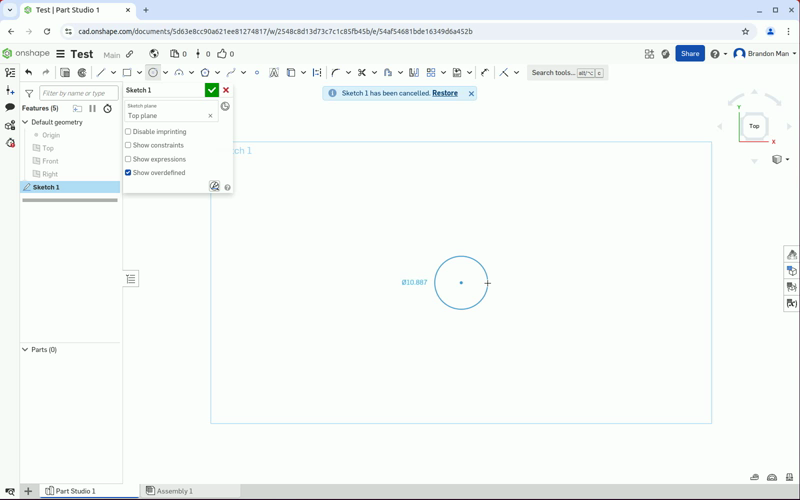
key(esc)
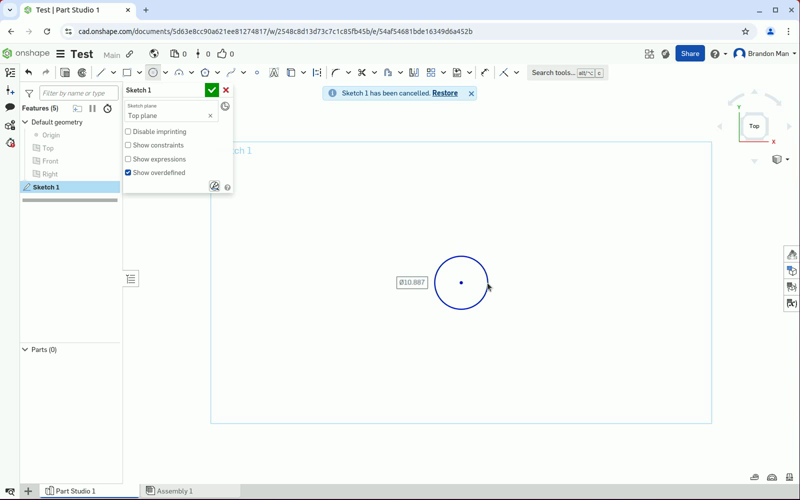
mouse_move(455, 271)
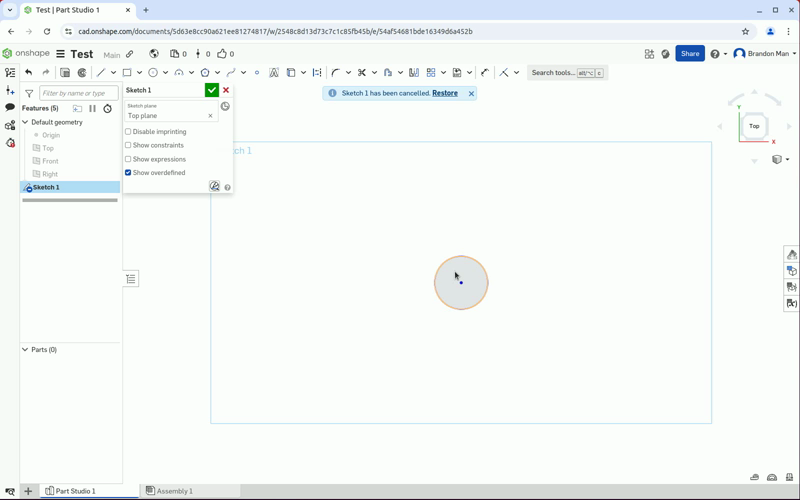
click(455, 271)
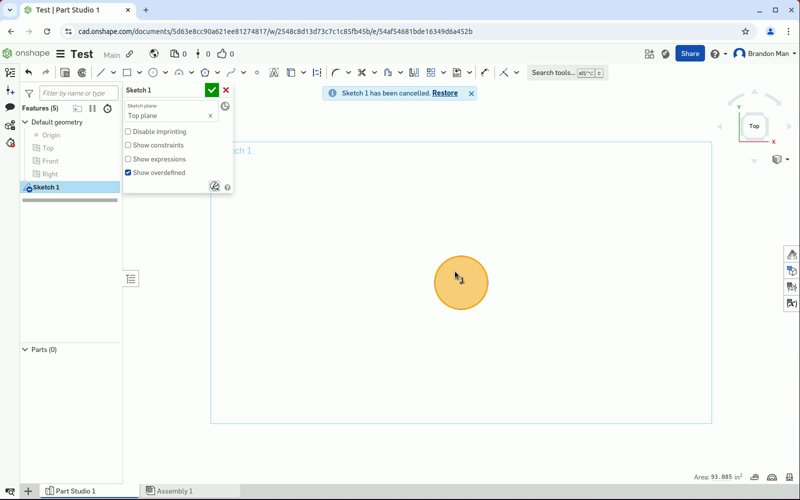
mouse_move(73, 352)
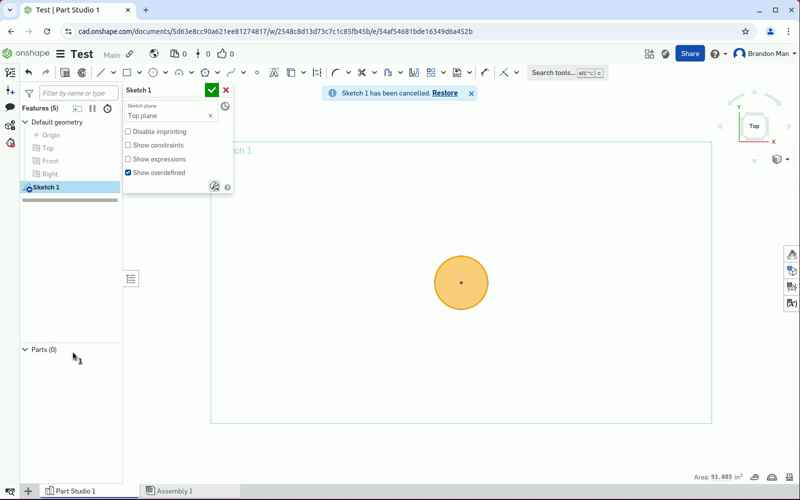
key(shift+y)
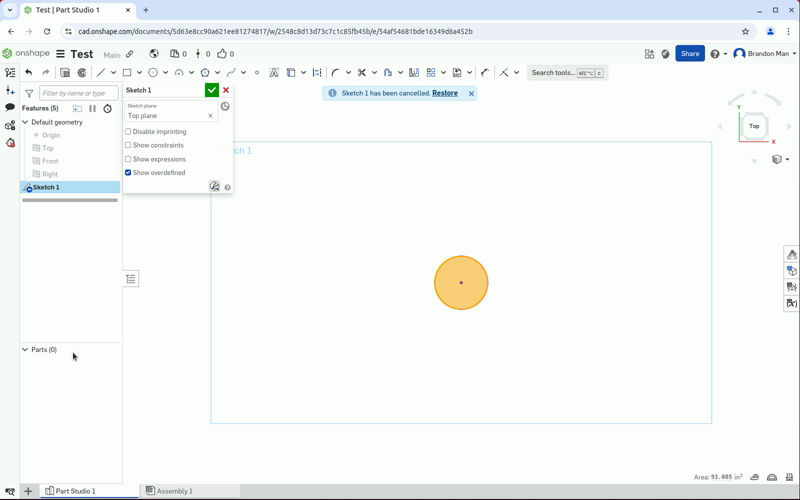
key(shift+e)
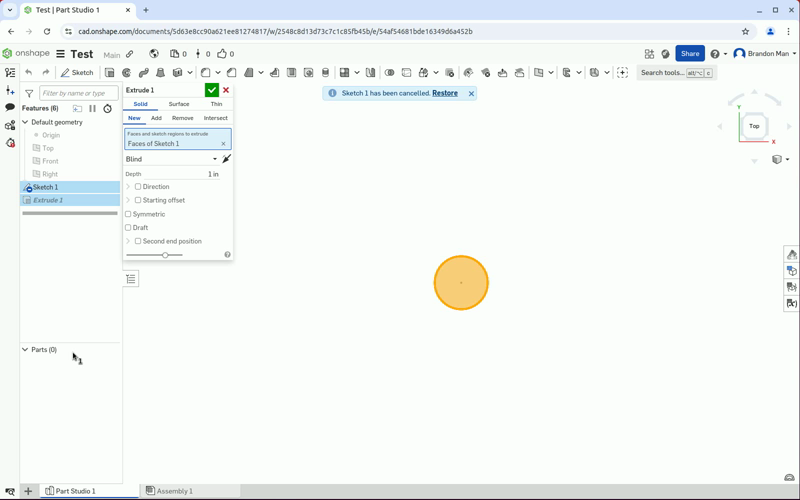
mouse_move(143, 106)
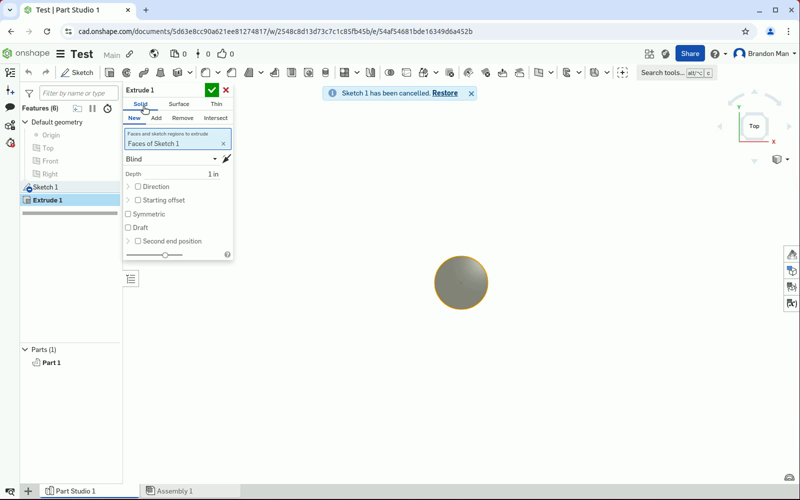
click(143, 106)
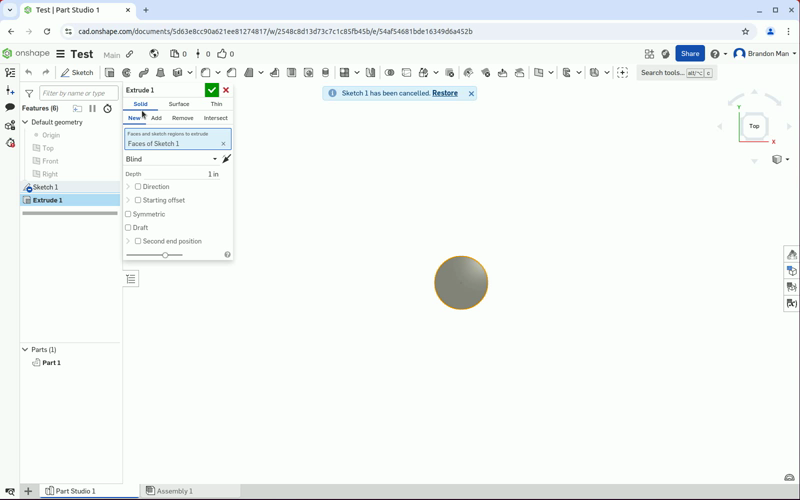
mouse_move(137, 120)
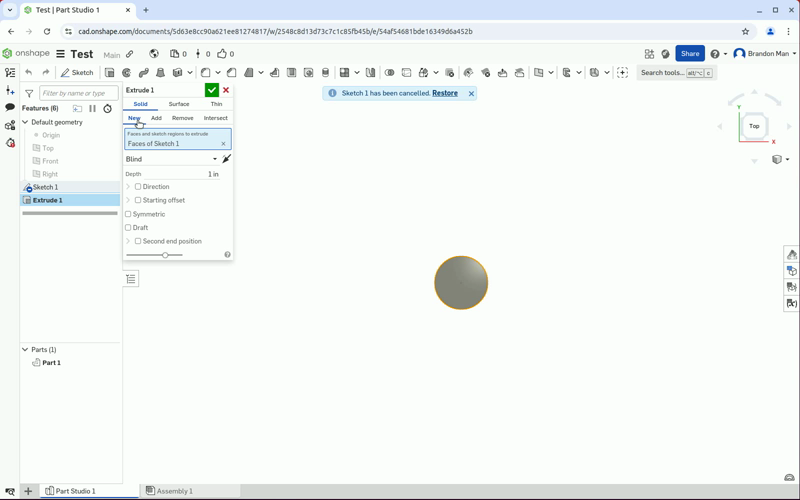
click(137, 120)
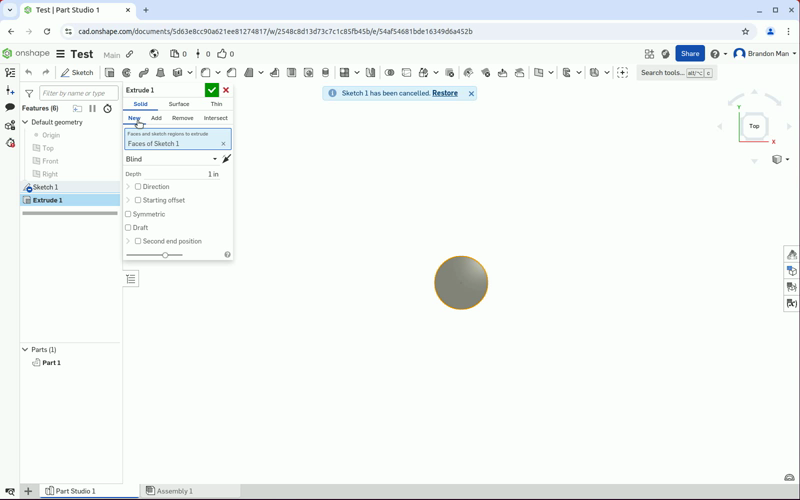
key(tab, 4)
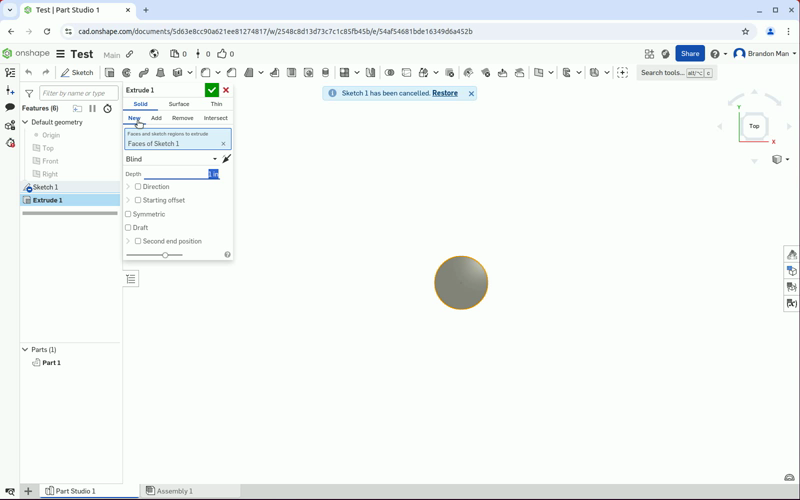
text(1.204)
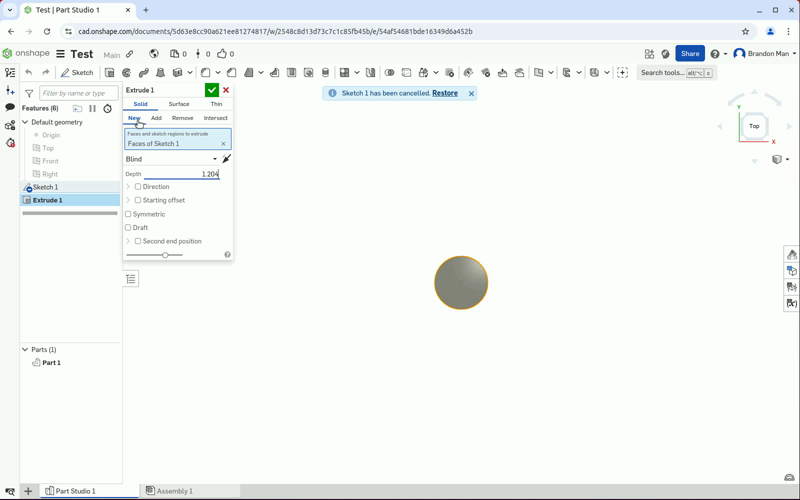
key(enter)
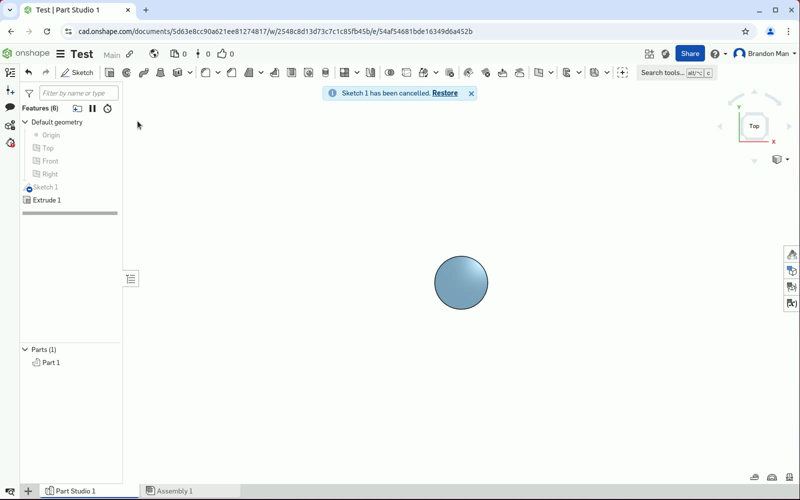
key(shift+h)
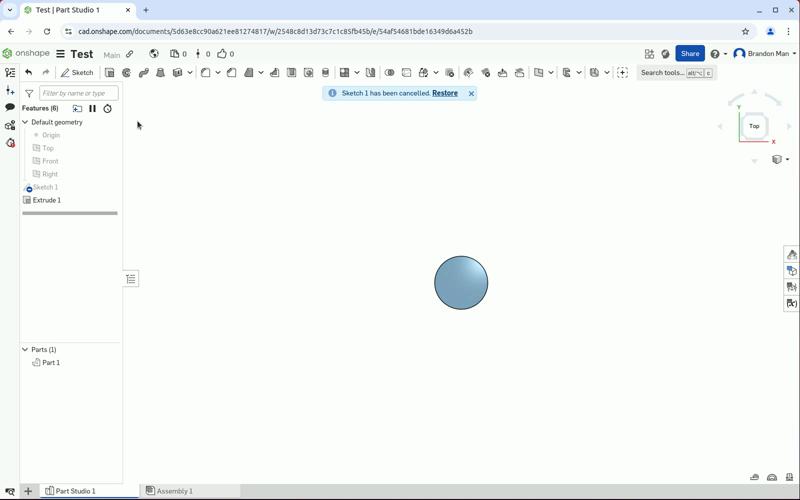
key(shift+h)
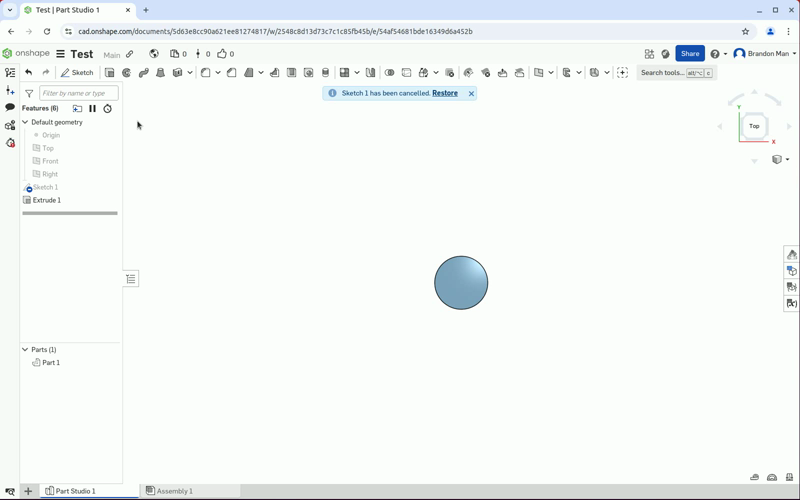
mouse_move(73, 189)
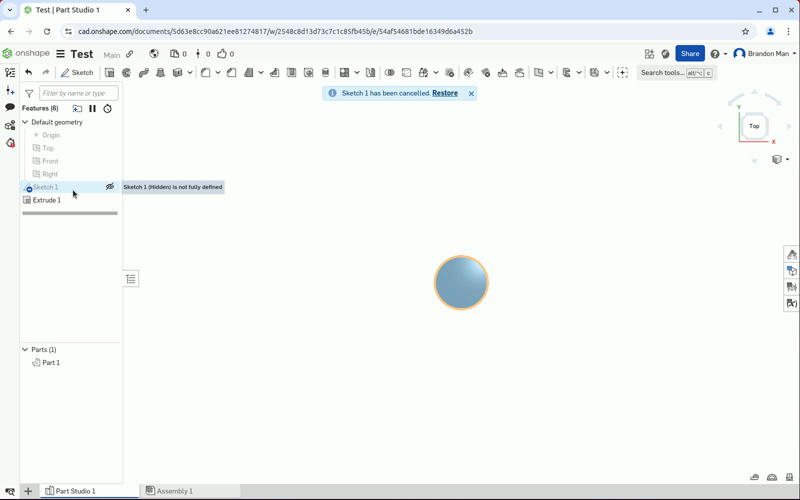
click(73, 189)
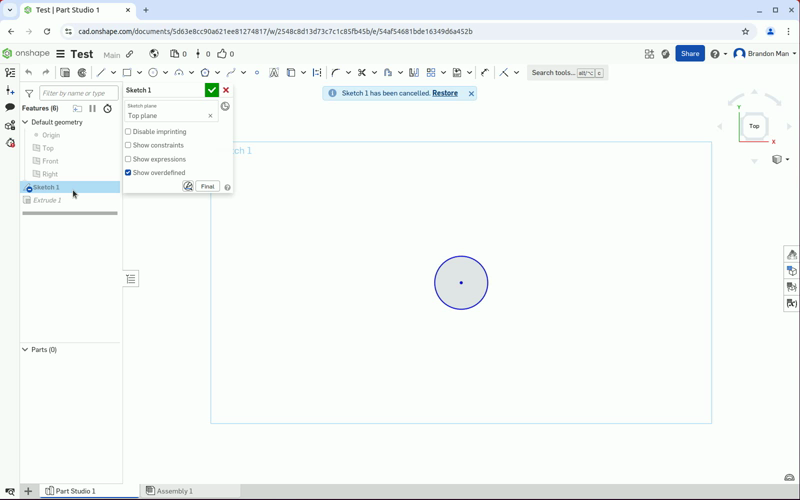
mouse_move(229, 92)
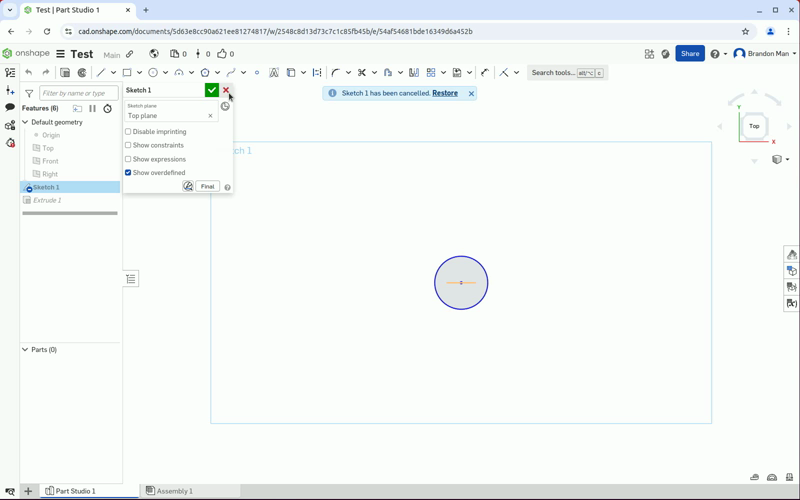
click(229, 92)
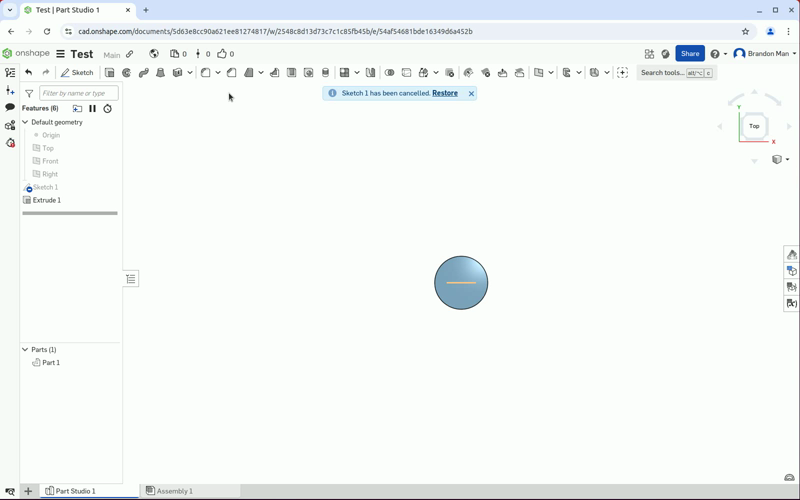
mouse_move(541, 75)
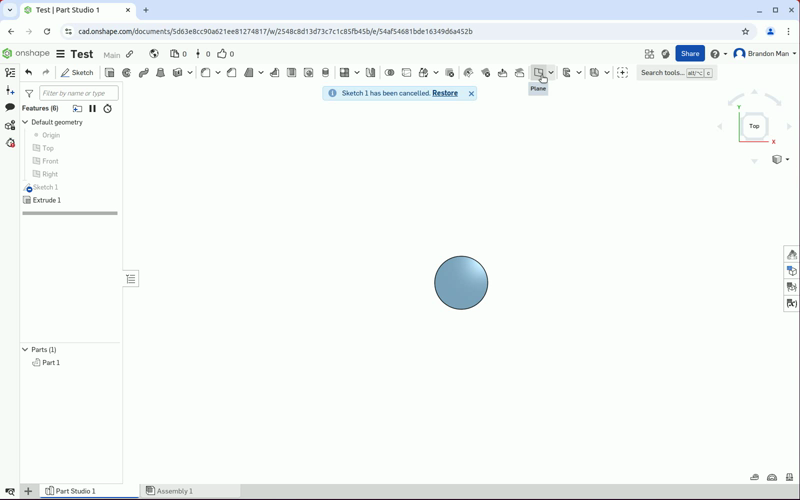
click(541, 75)
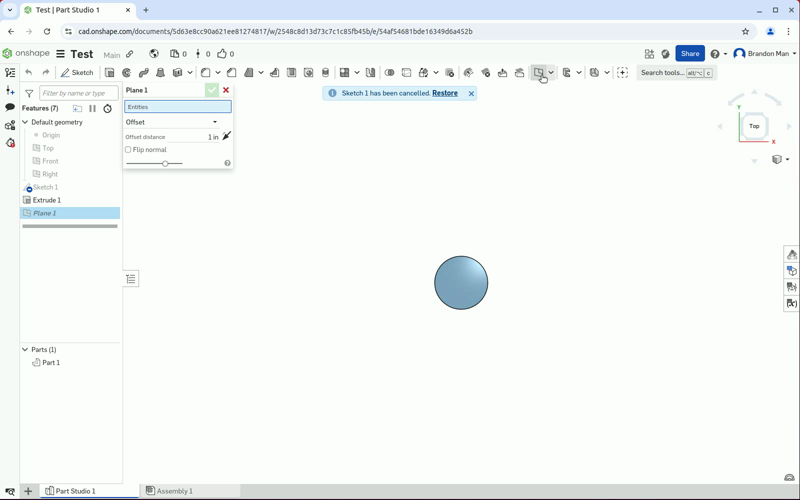
mouse_move(73, 150)
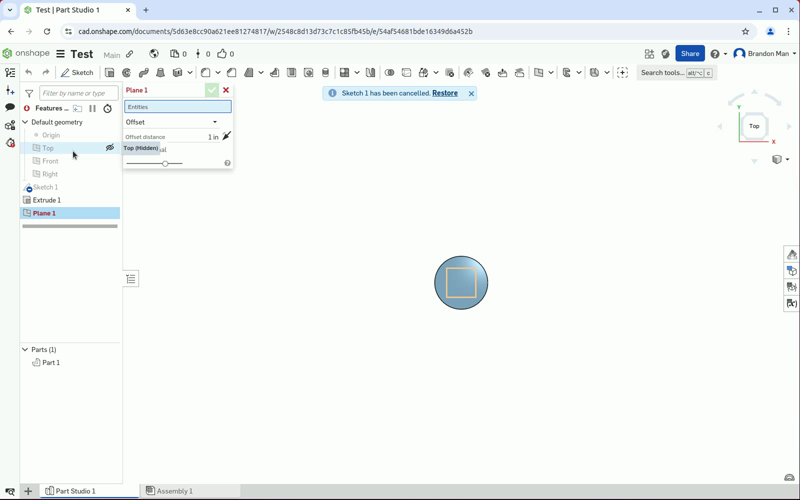
click(73, 150)
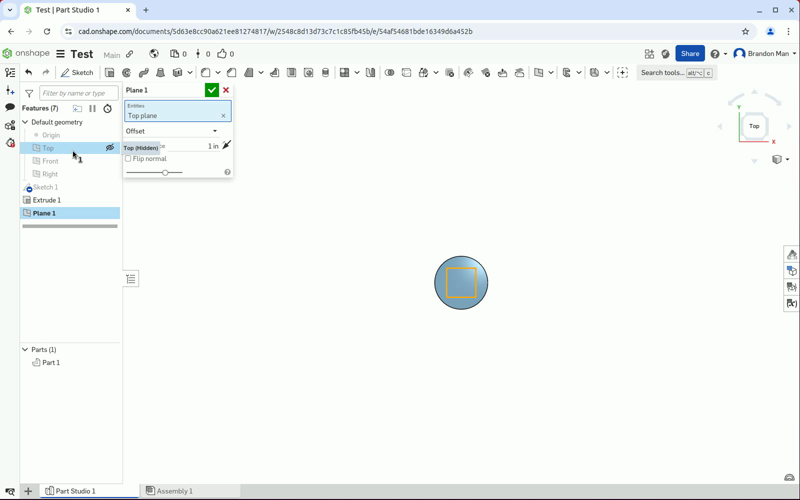
key(tab, 2)
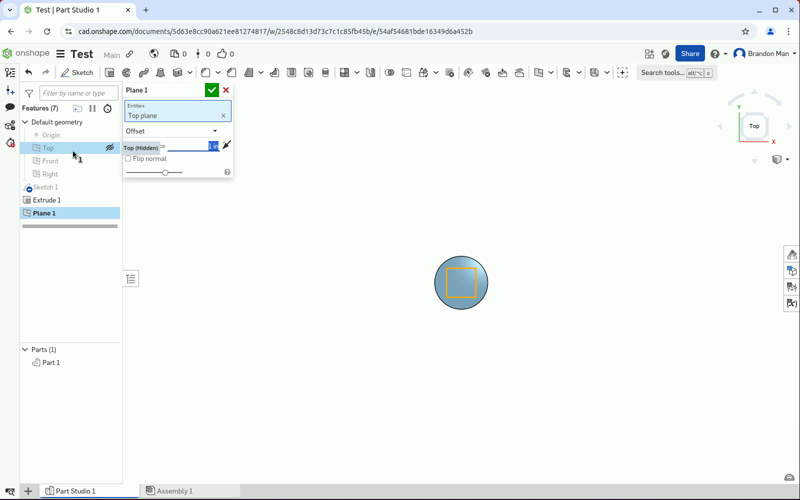
text(1.202)
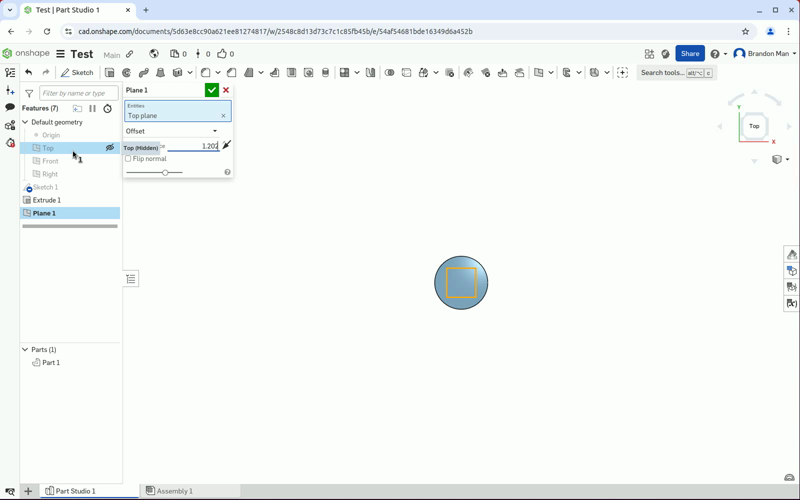
key(enter, 2)
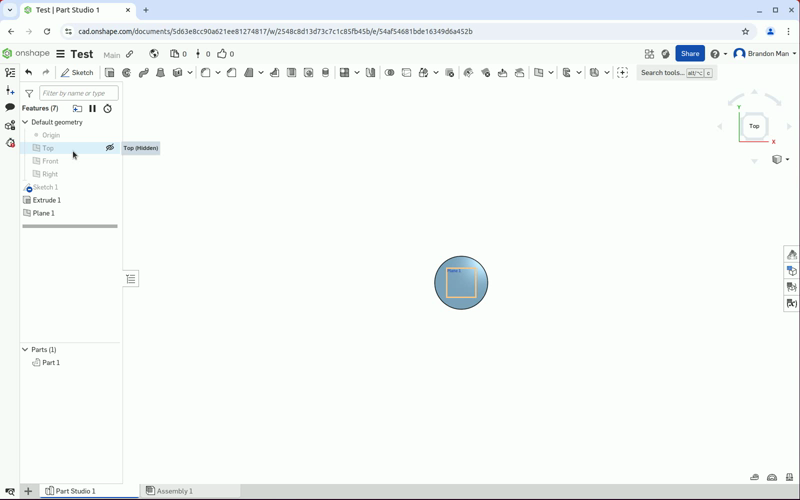
key(shift+s)
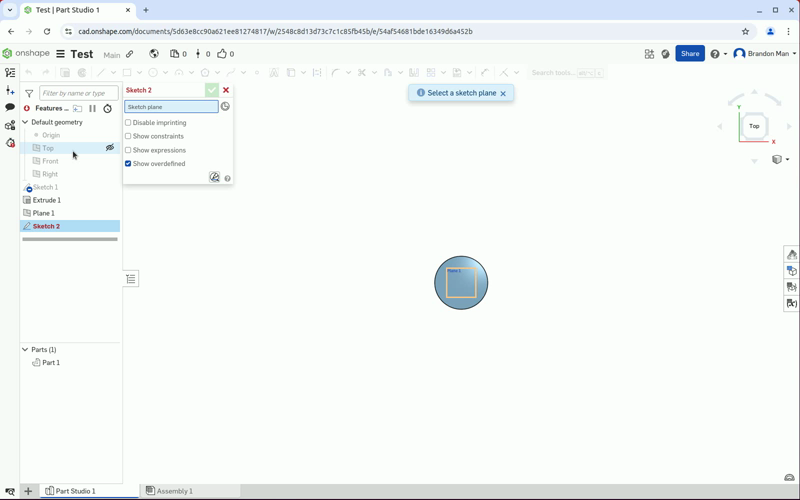
mouse_move(73, 215)
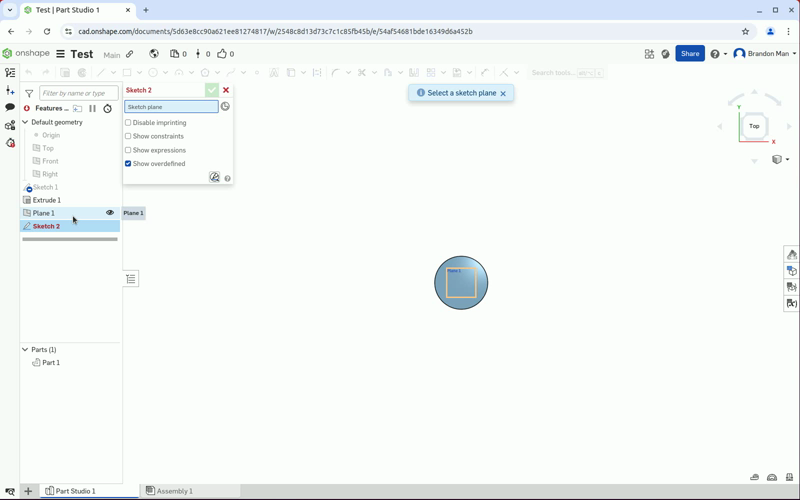
click(73, 215)
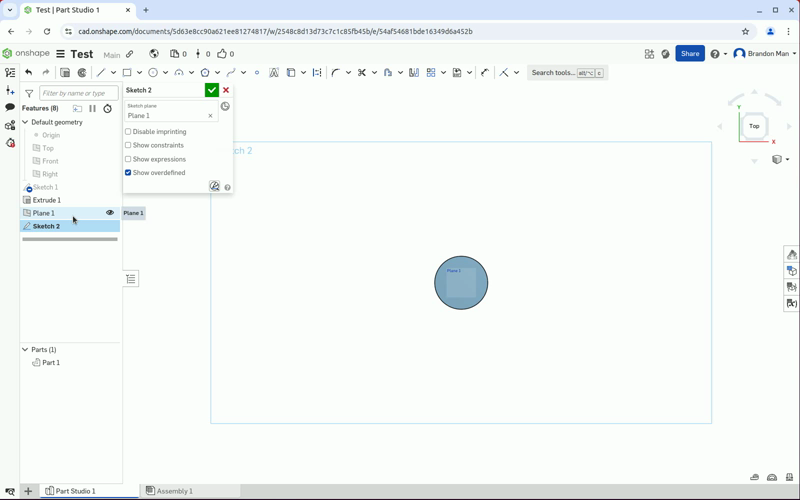
mouse_move(73, 352)
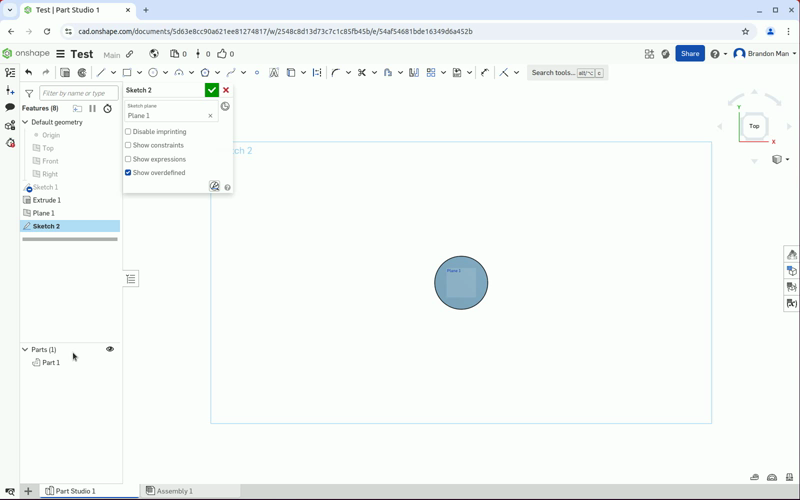
key(y)
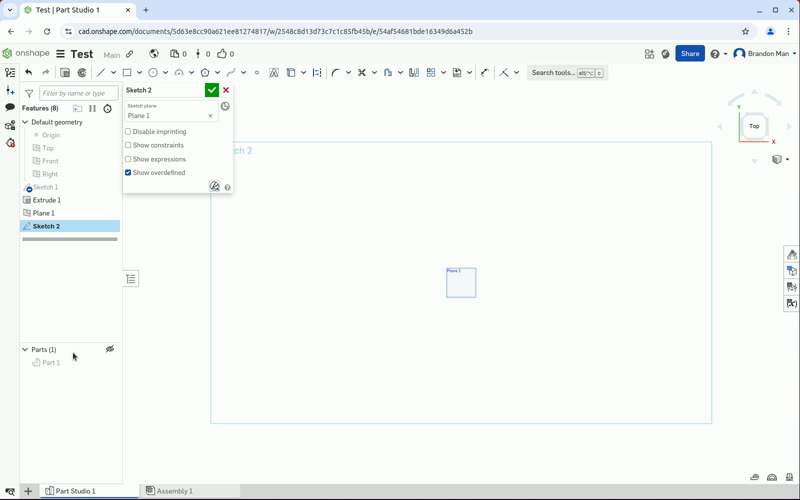
key(c)
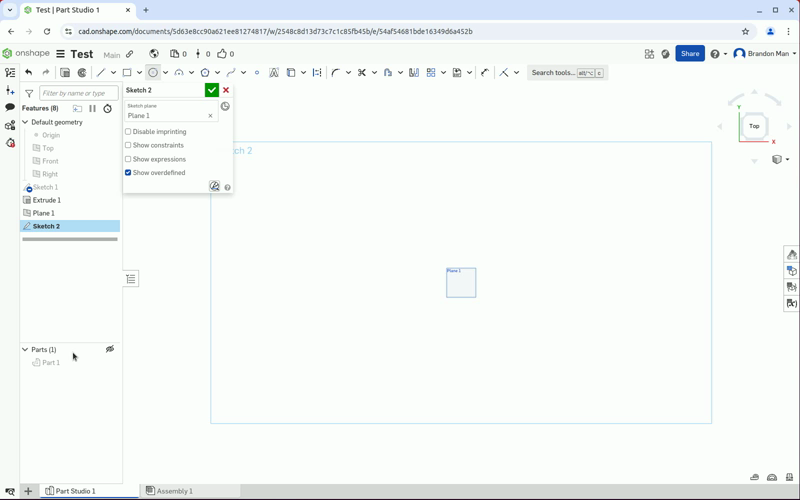
key_down(shift)
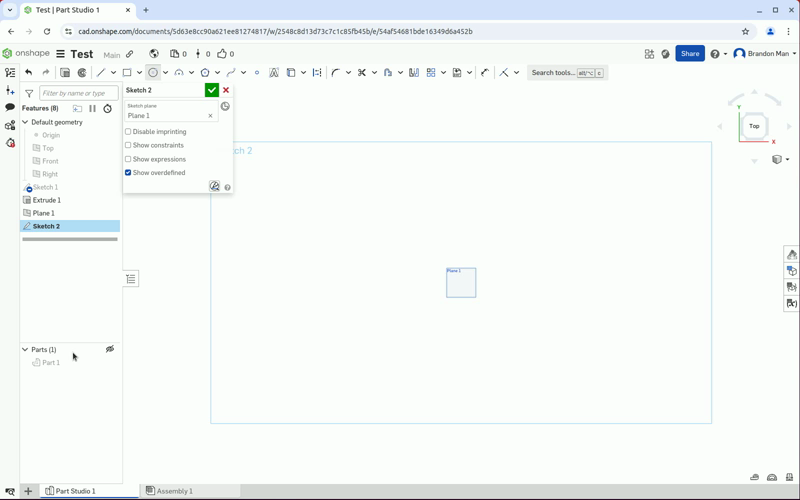
mouse_move(461, 282)
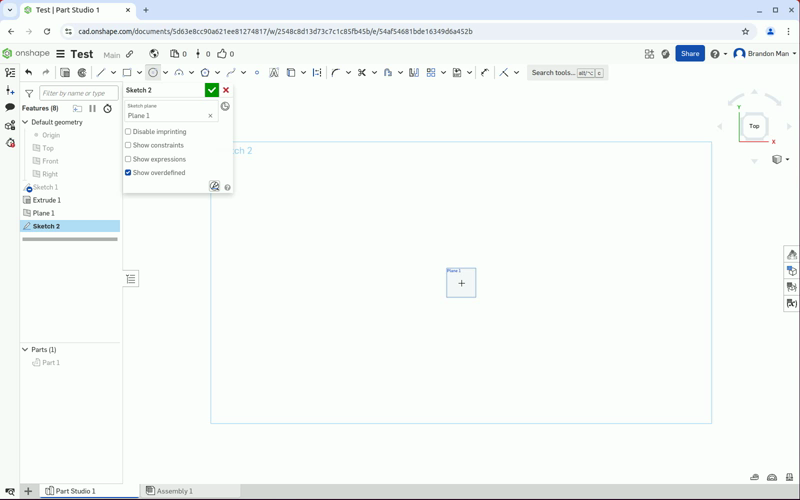
click(461, 282)
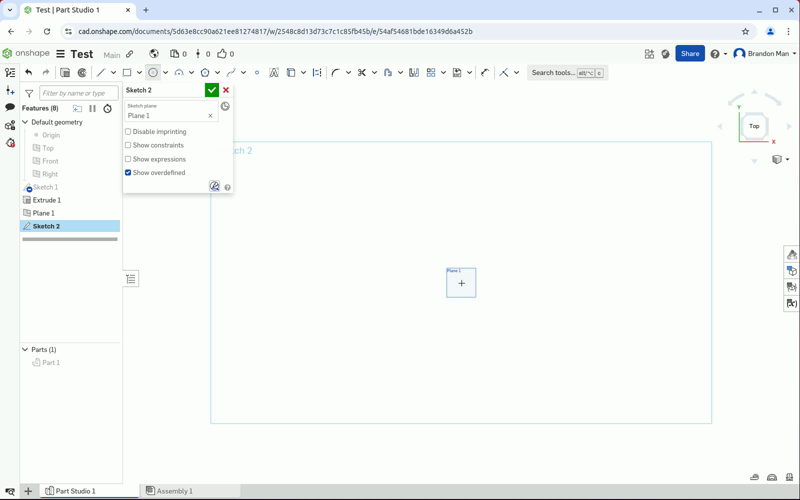
key_up(shift)
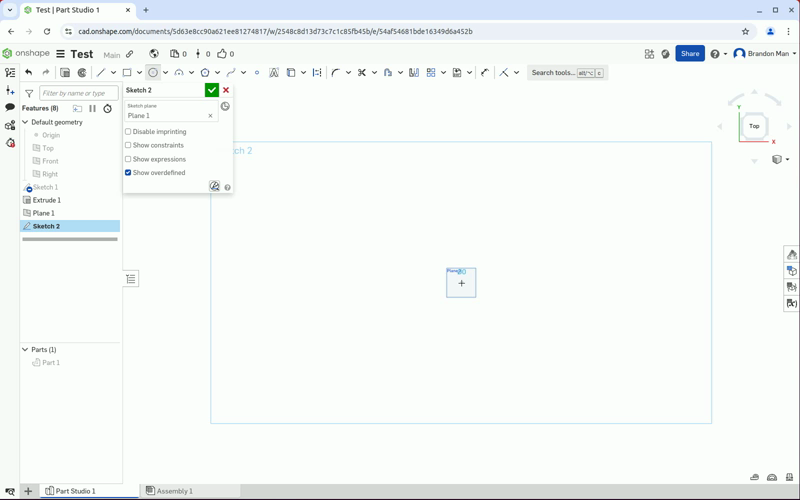
mouse_move(479, 282)
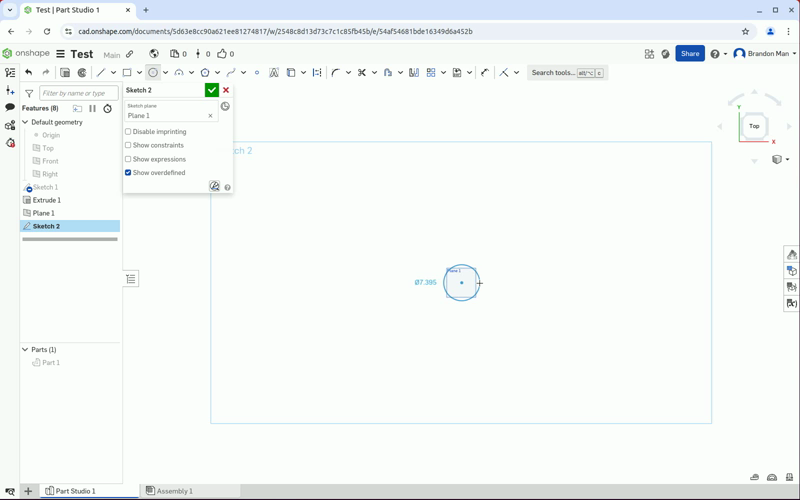
click(479, 282)
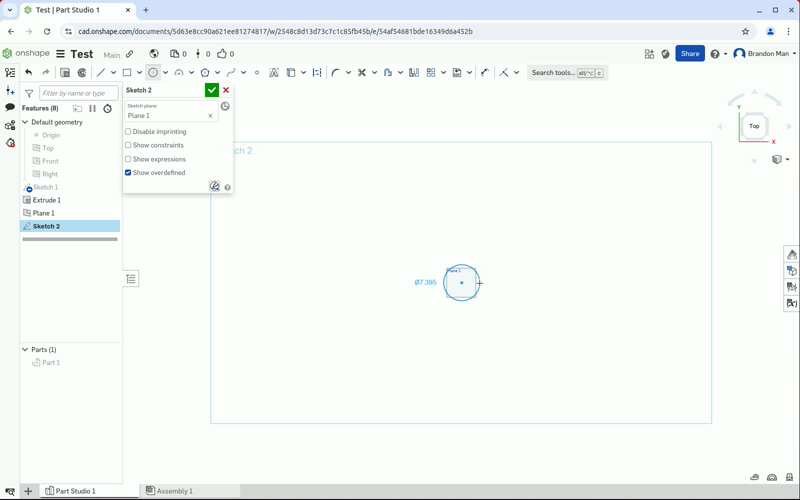
key(esc)
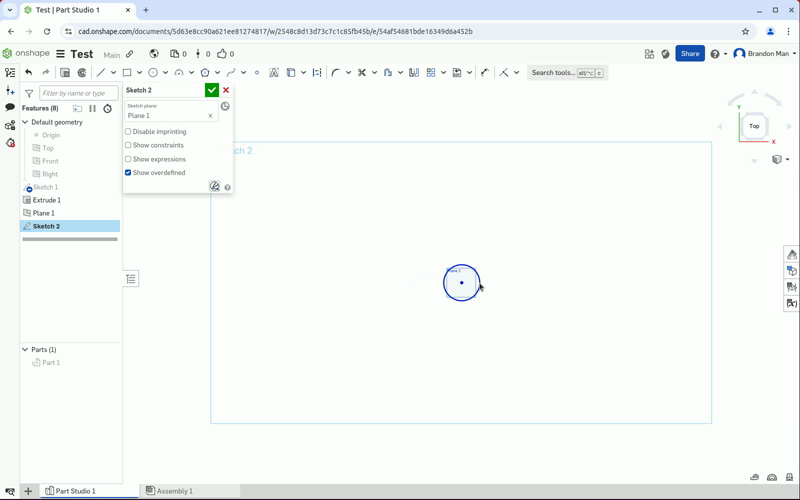
mouse_move(462, 293)
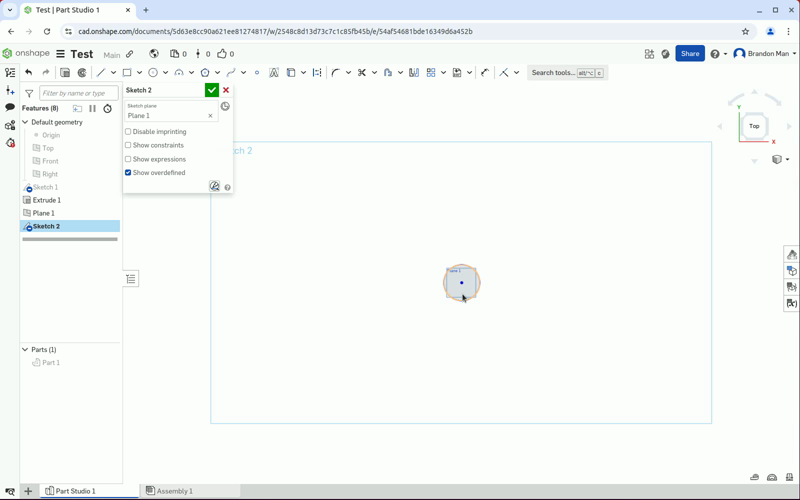
scroll(6)
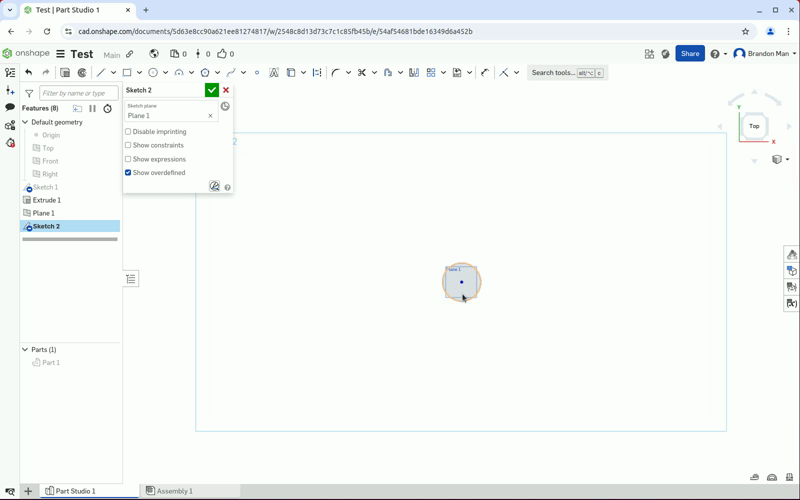
scroll(6)
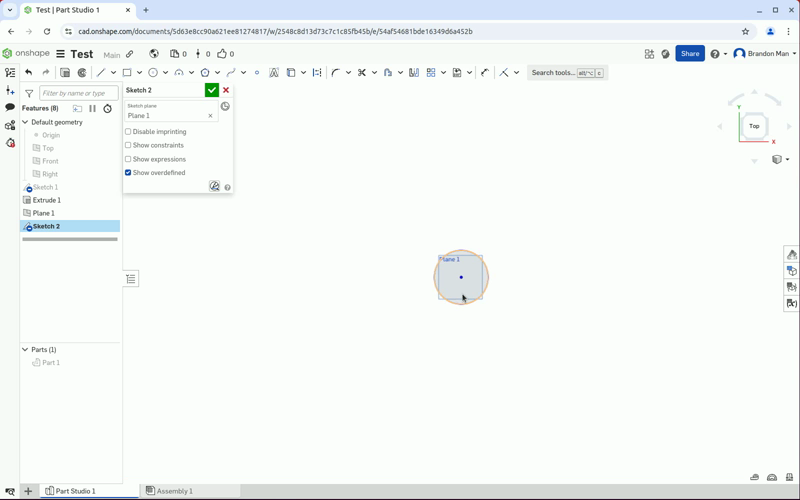
scroll(6)
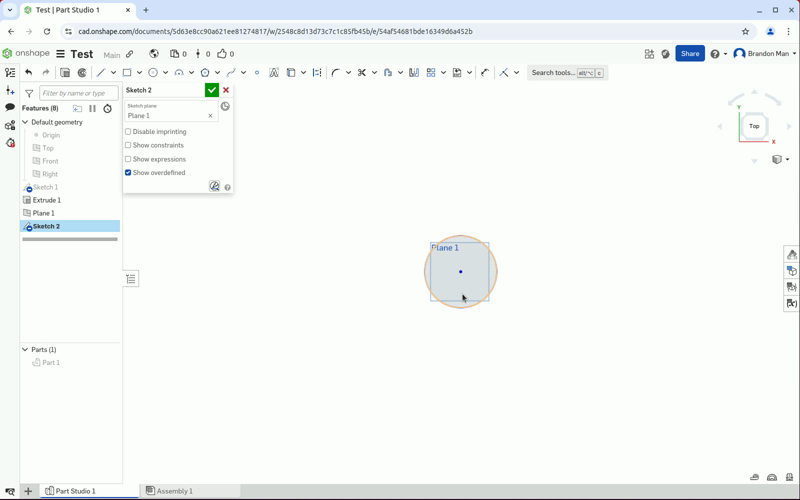
scroll(6)
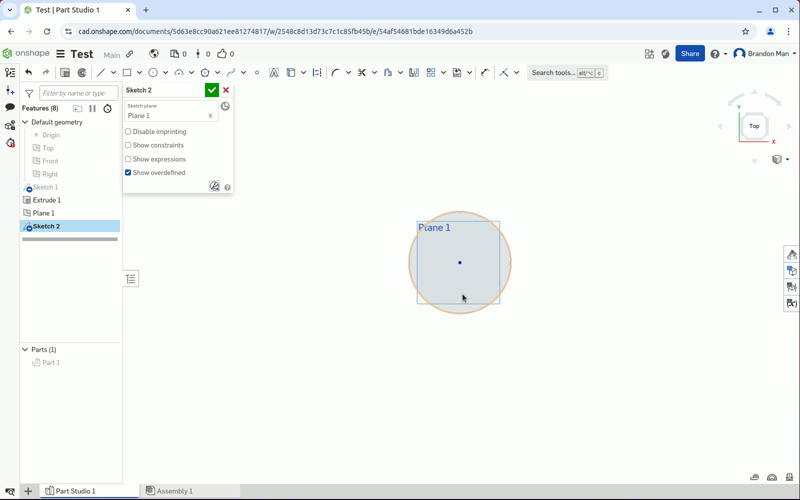
scroll(6)
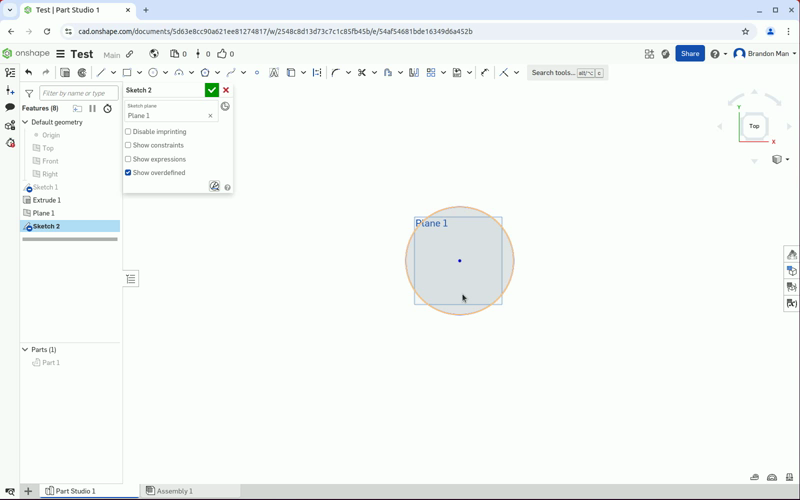
scroll(6)
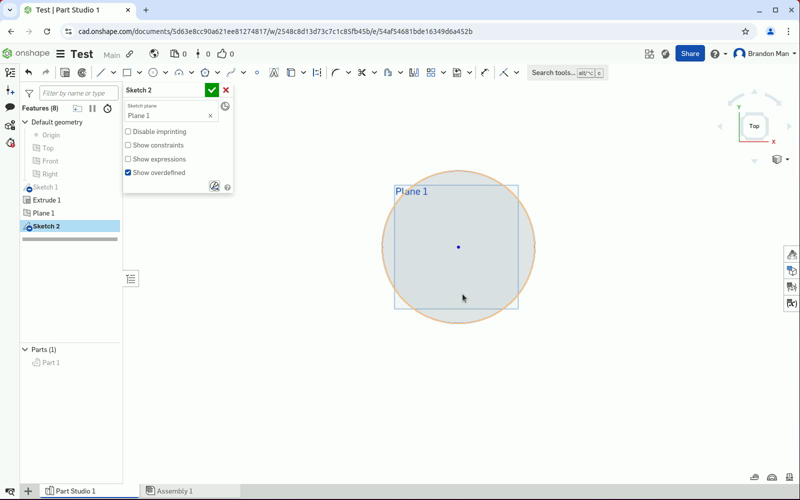
scroll(6)
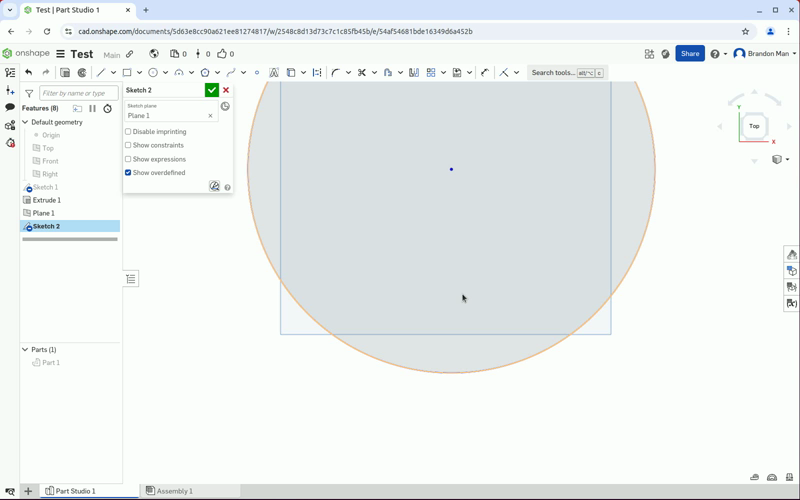
click(462, 293)
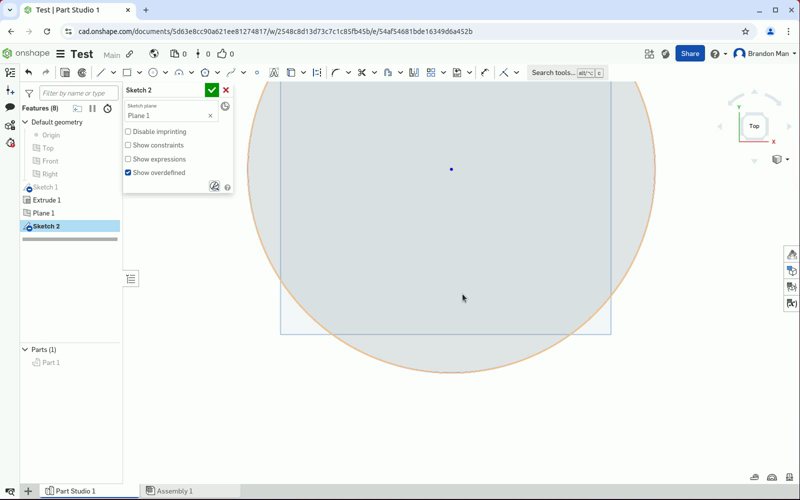
scroll(-6)
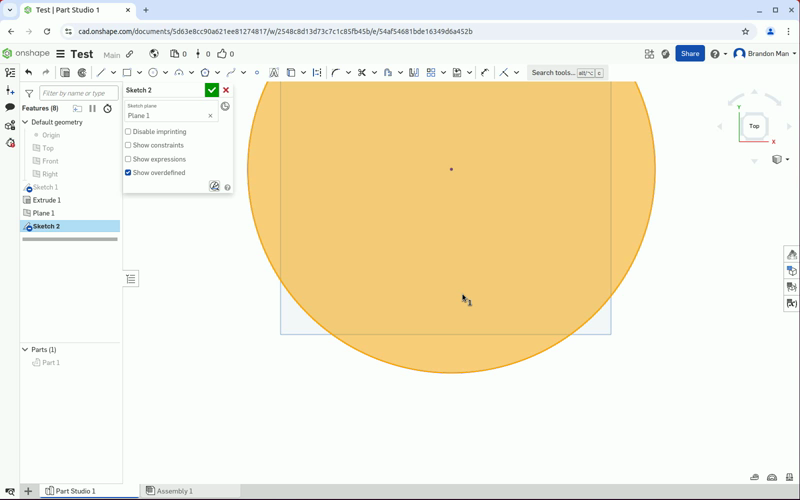
scroll(-6)
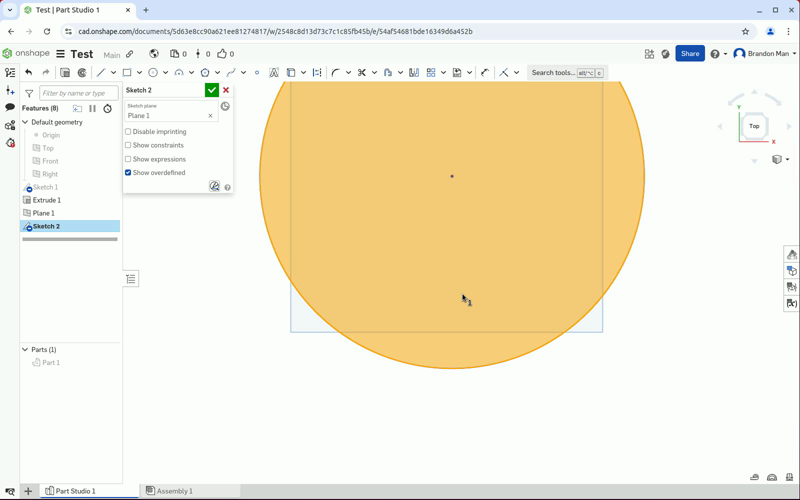
scroll(-6)
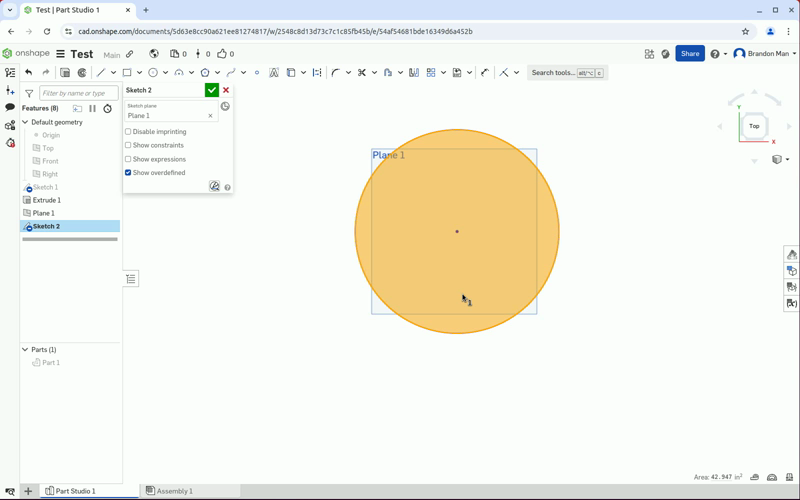
scroll(-6)
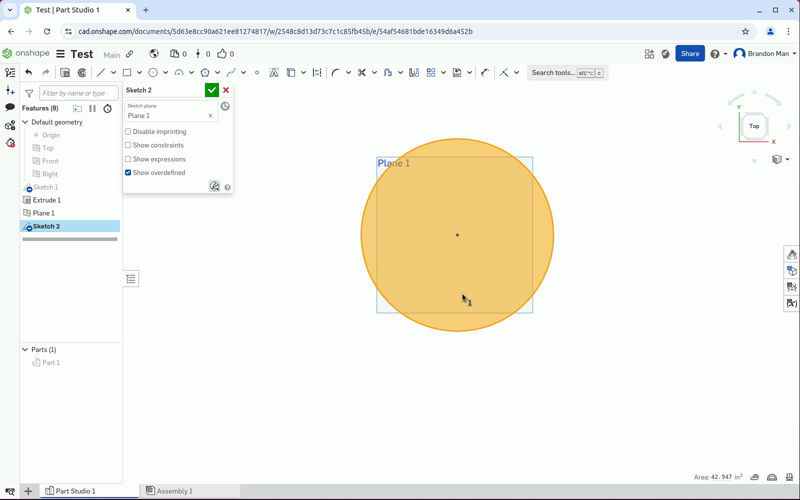
scroll(-6)
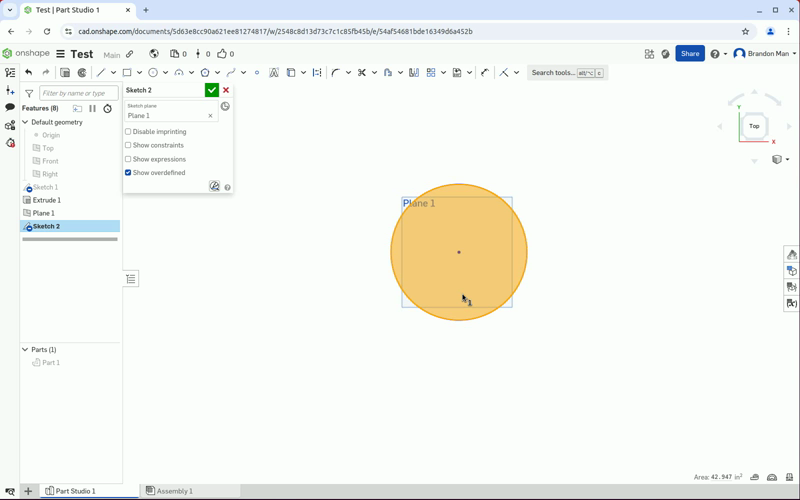
scroll(-6)
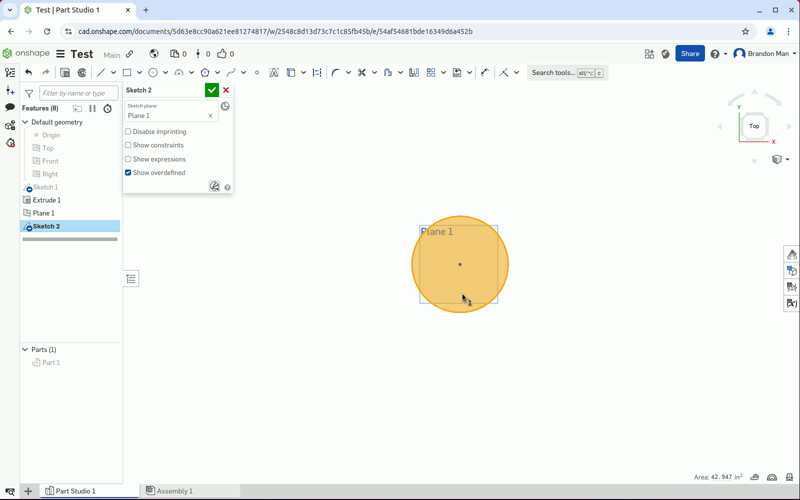
scroll(-6)
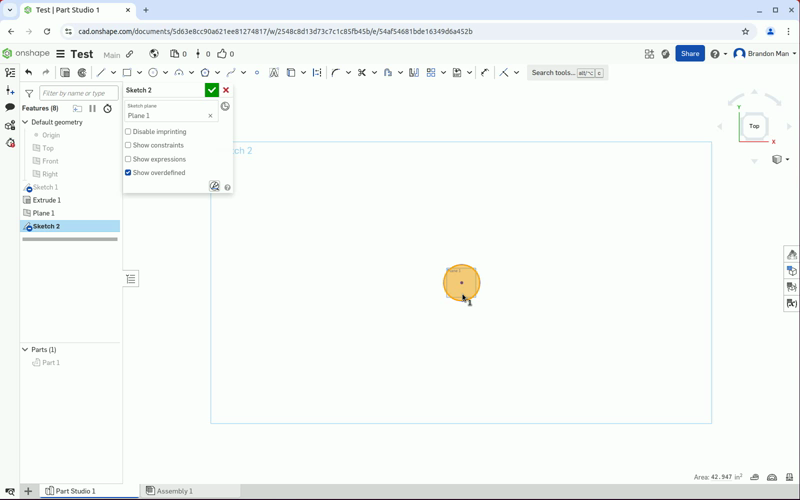
mouse_move(73, 352)
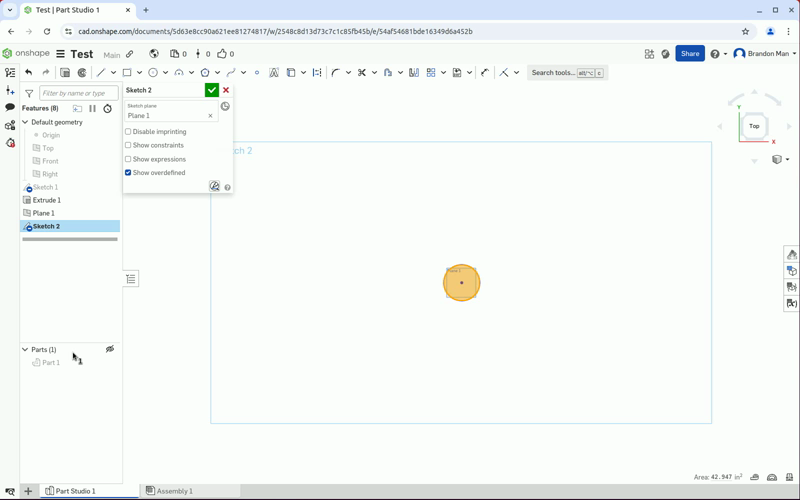
key(shift+y)
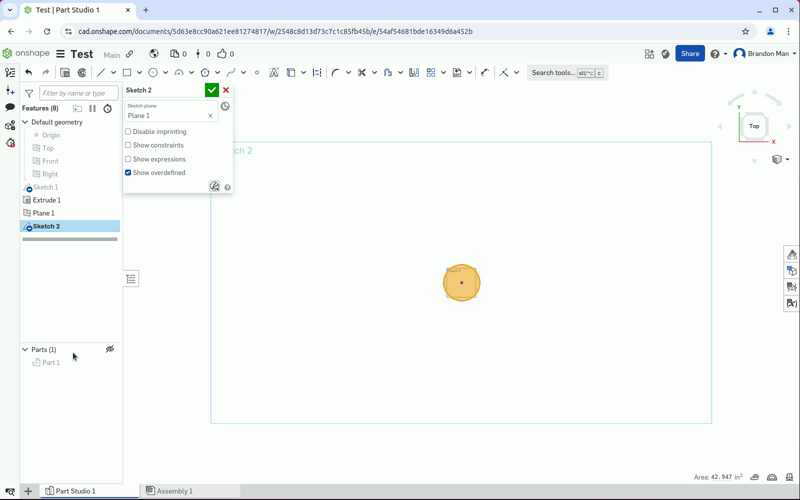
key(shift+e)
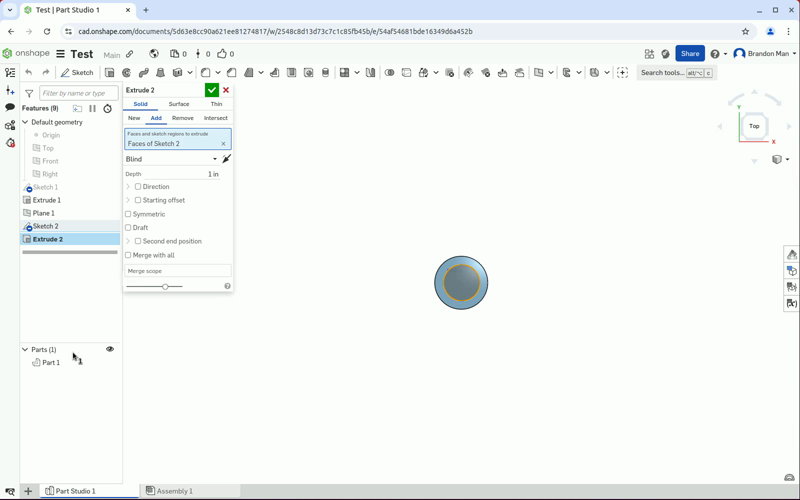
mouse_move(143, 106)
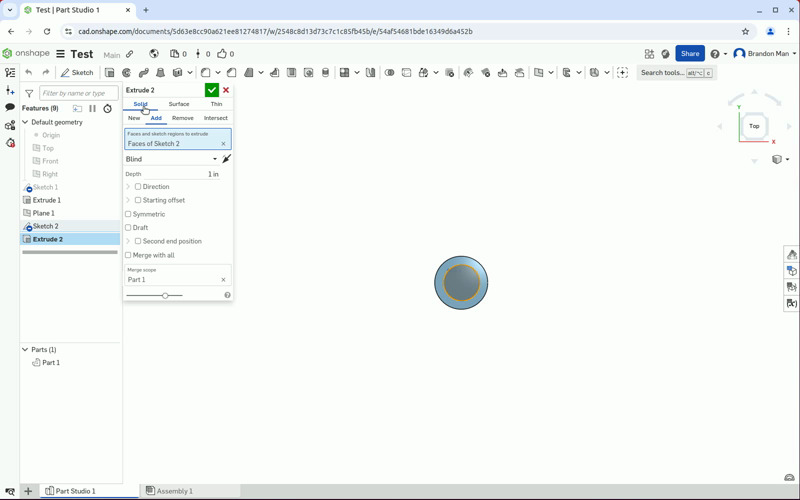
click(143, 106)
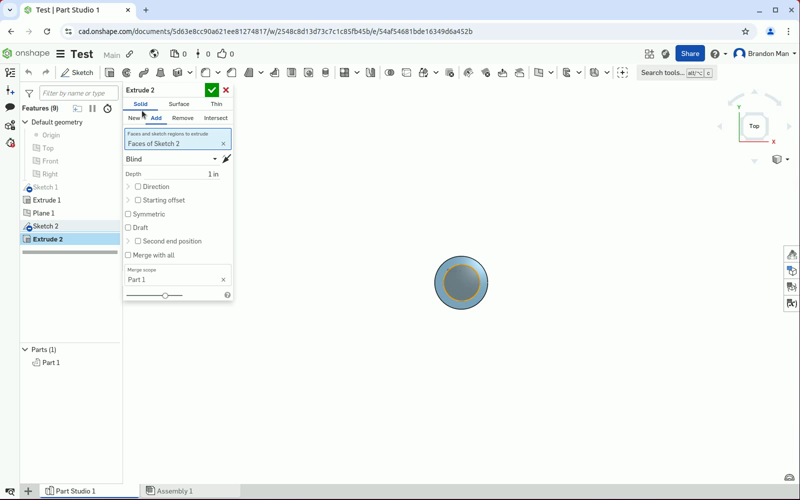
mouse_move(137, 120)
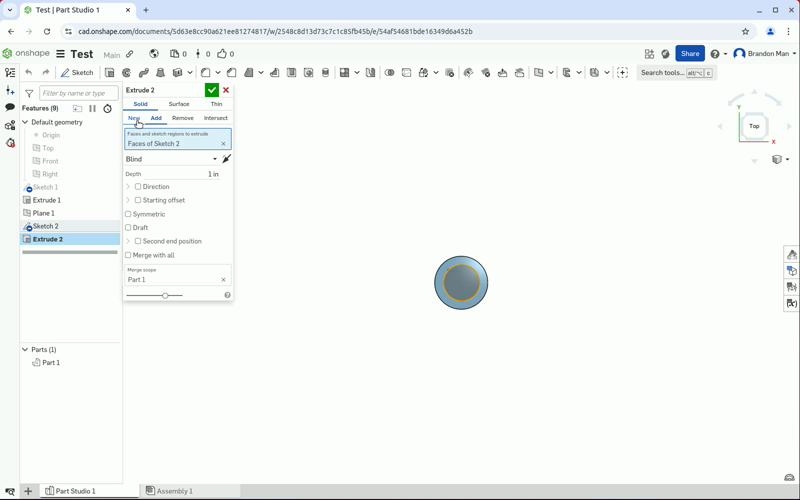
click(137, 120)
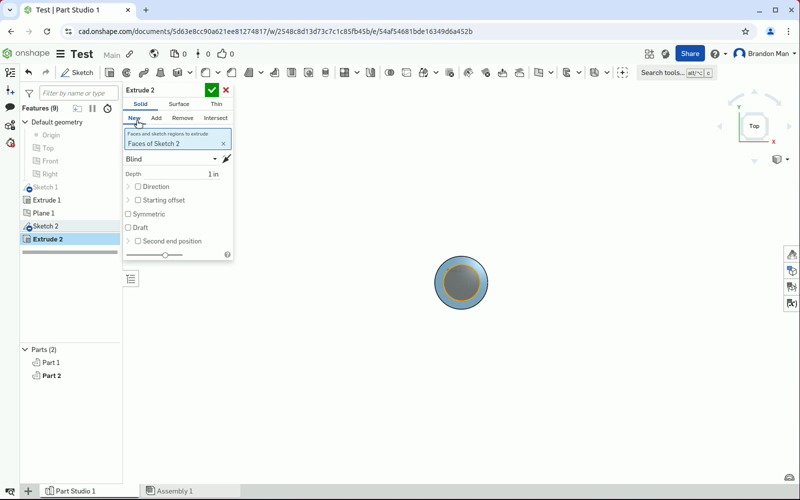
key(tab, 4)
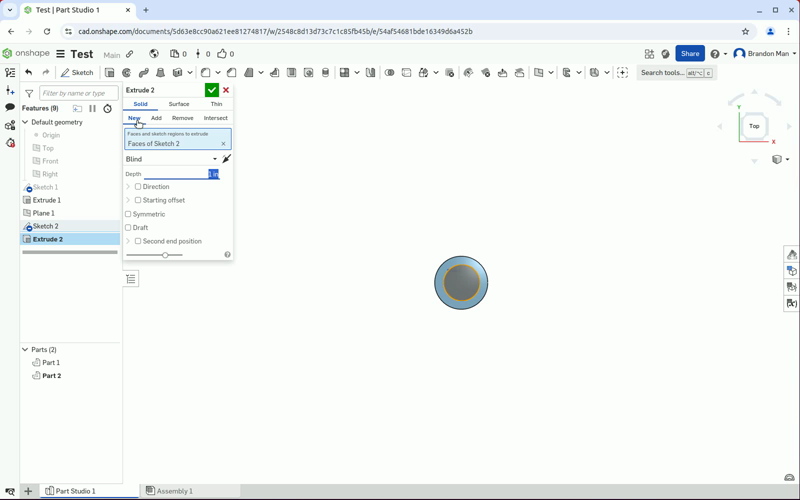
text(3.129)
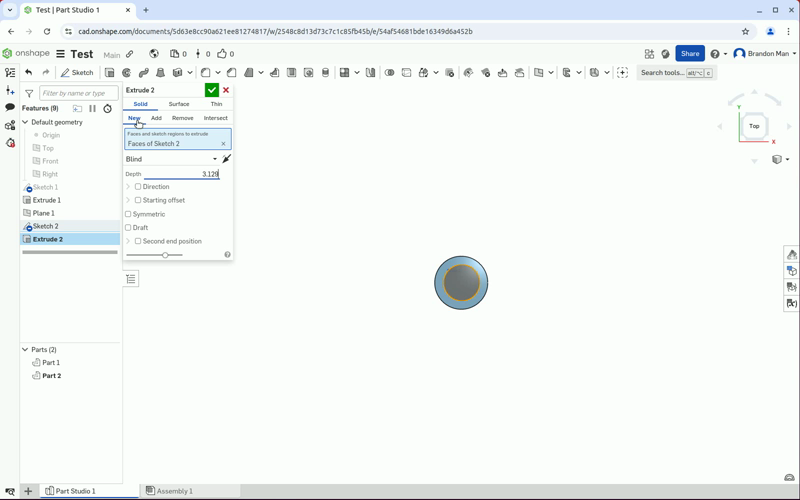
key(enter)
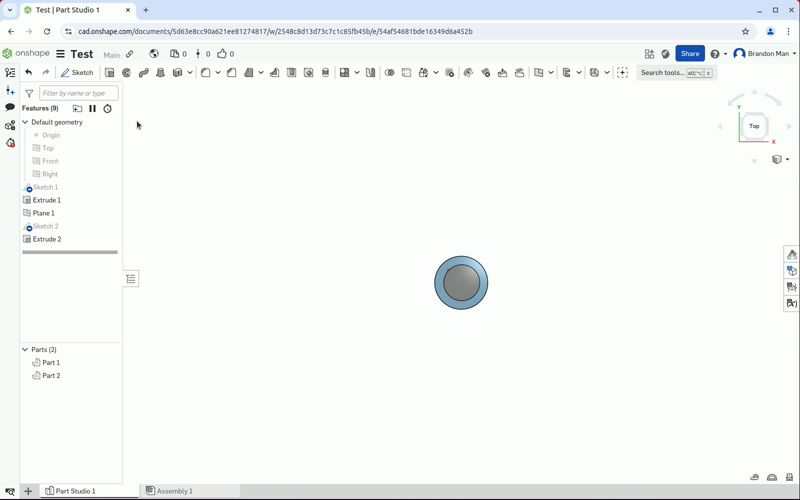
key(shift+h)
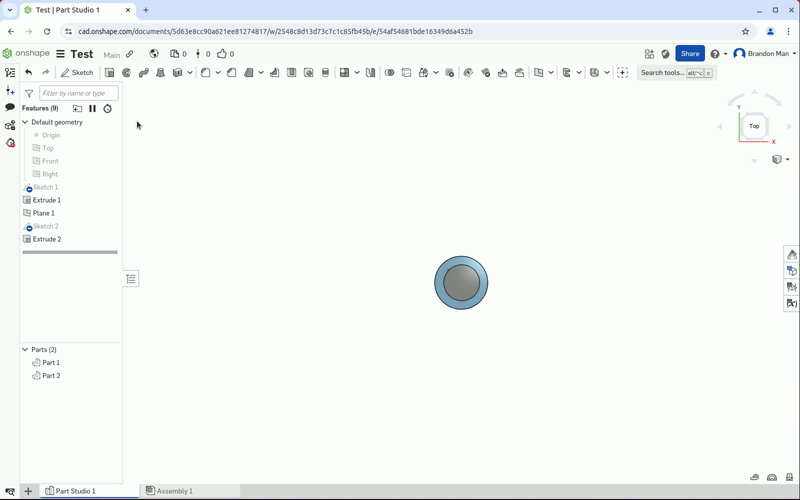
key(shift+h)
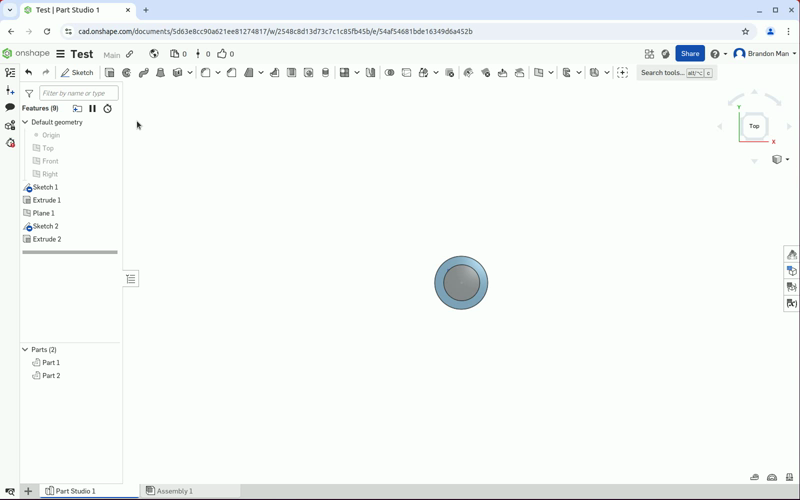
key(shift+7)
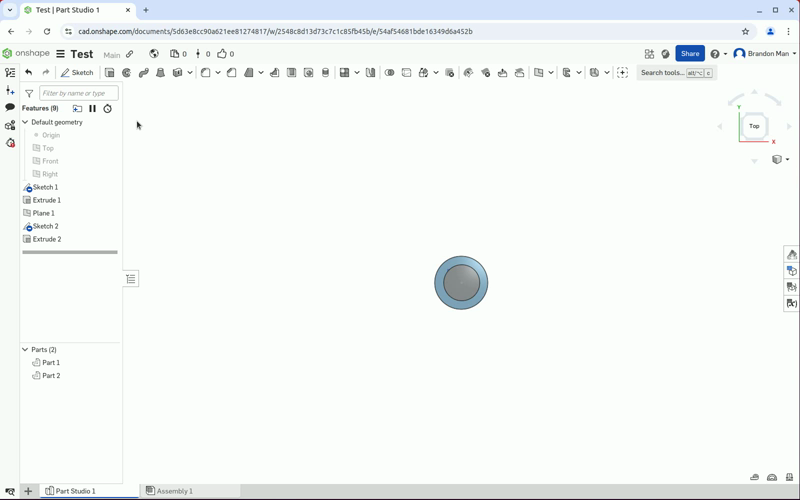
key(up, 3)
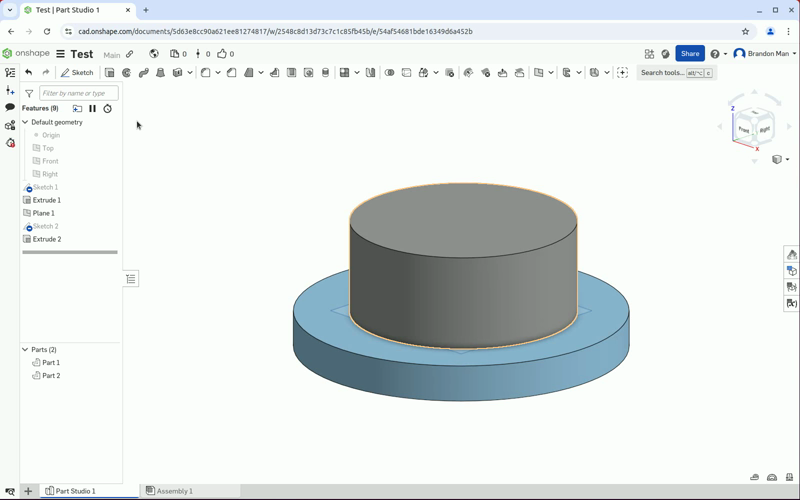
key(left, 3)
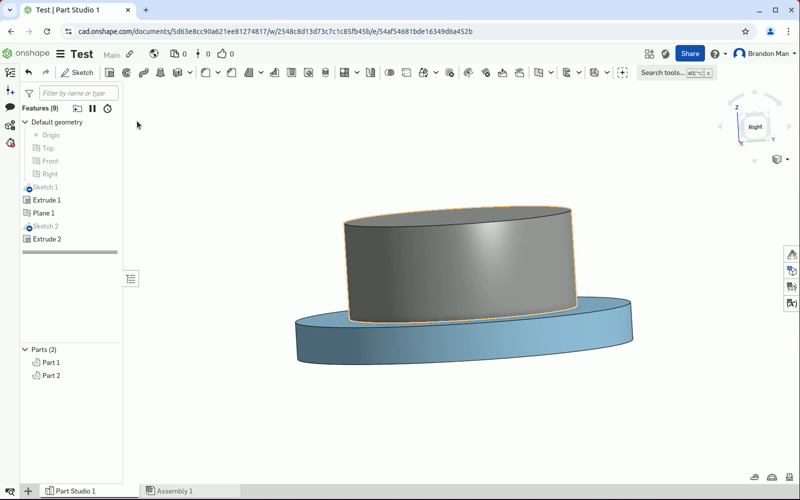
key(right, 3)
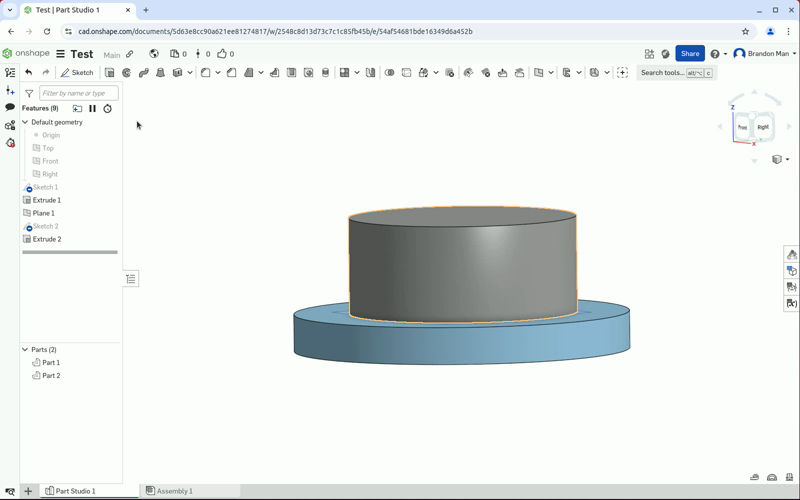
key(down, 3)
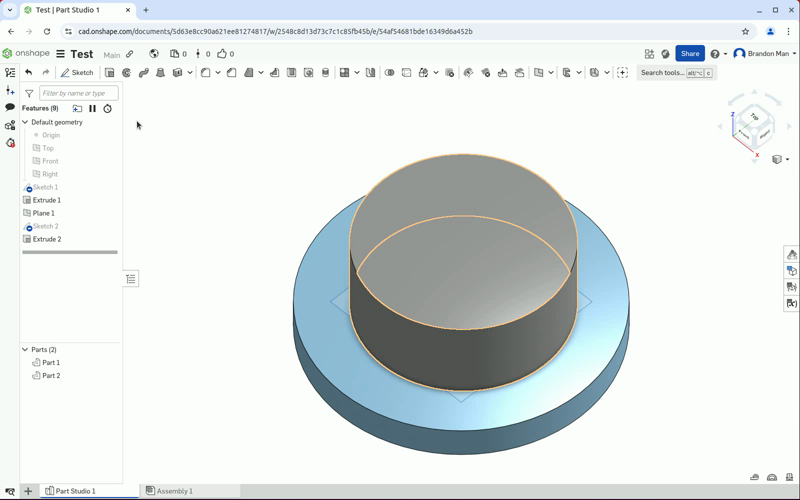
mouse_move(73, 189)
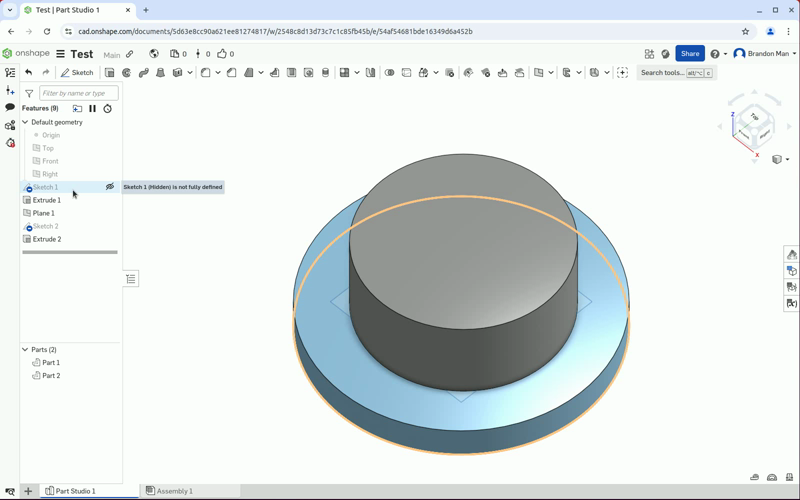
click(73, 189)